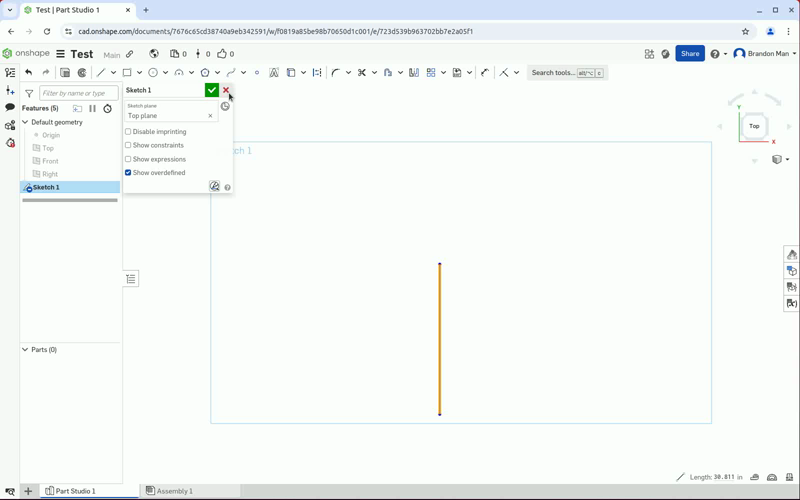
key(shift+h)
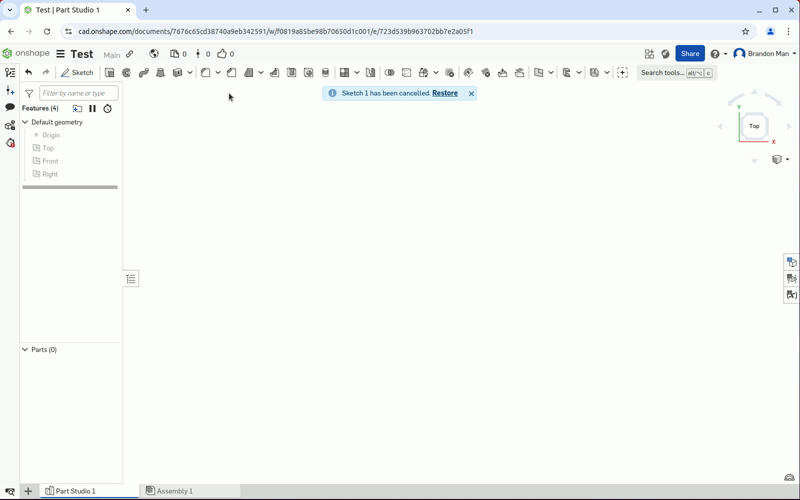
mouse_move(73, 352)
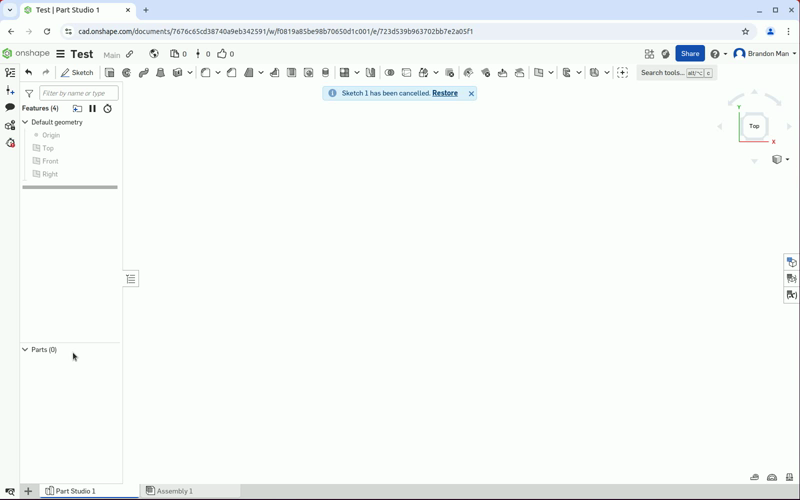
key(y)
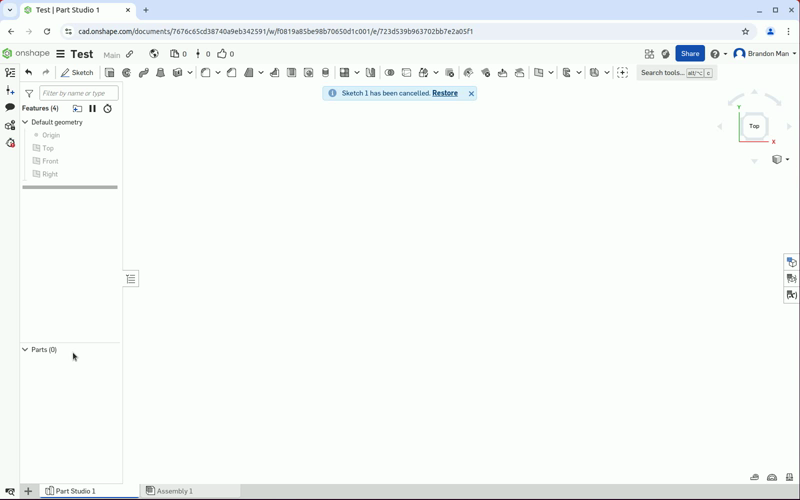
key(shift+p)
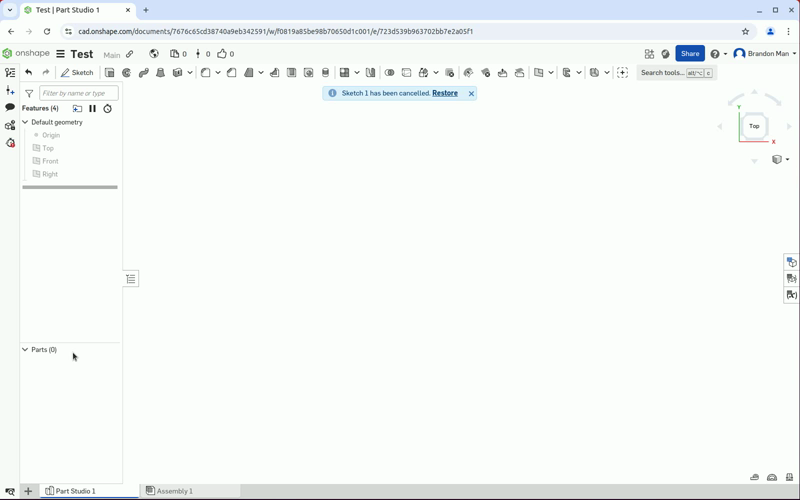
key(space)
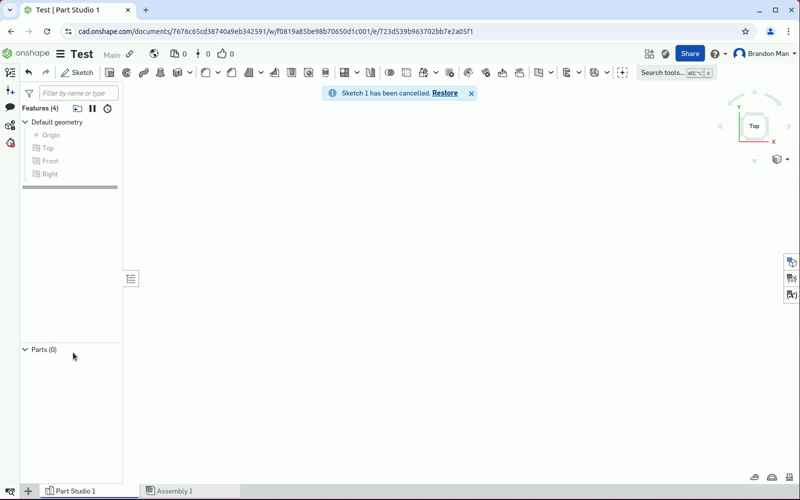
key_down(shift)
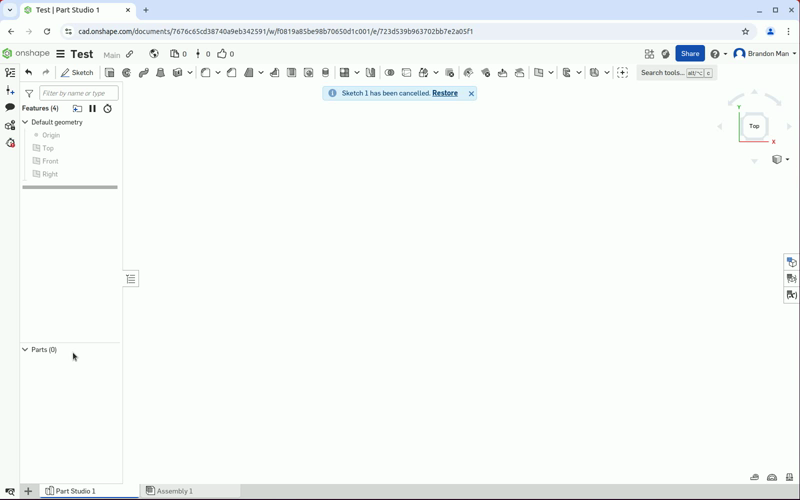
key(up)
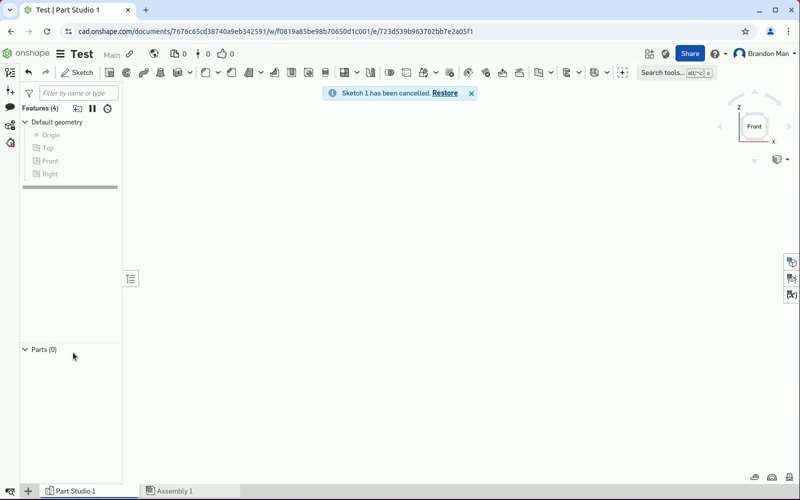
key_up(shift)
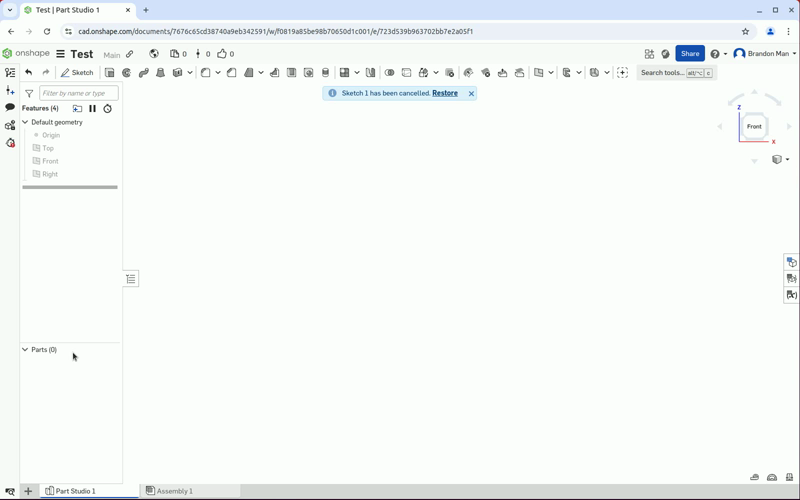
mouse_move(73, 352)
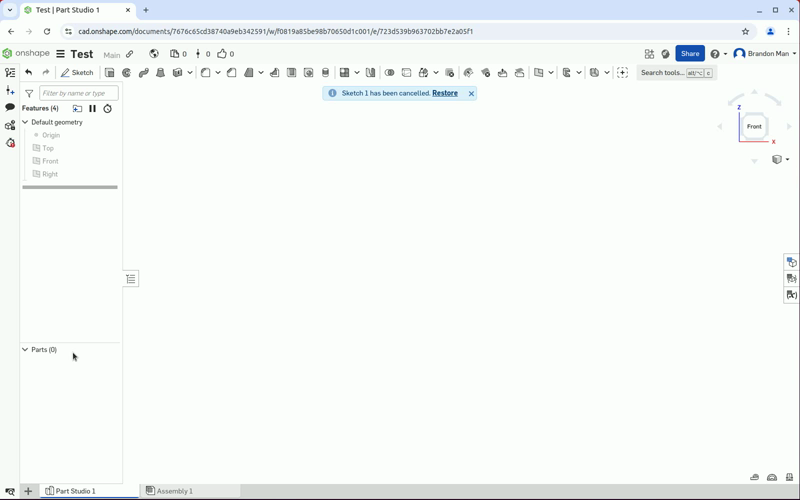
key(shift+y)
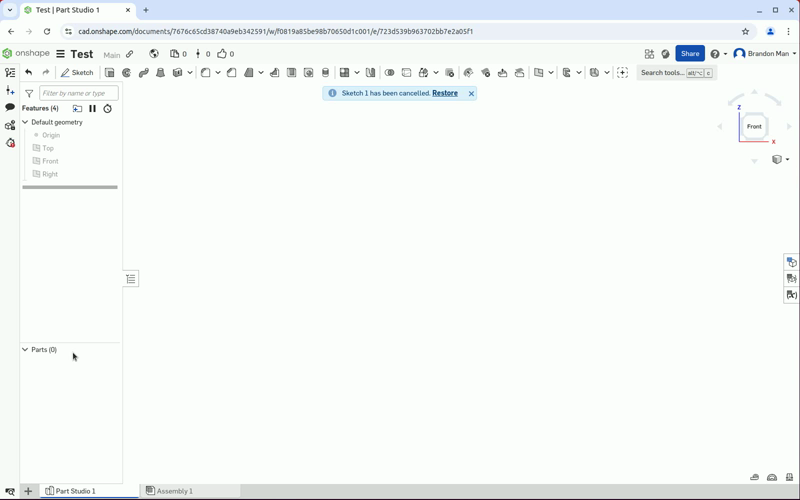
key(shift+s)
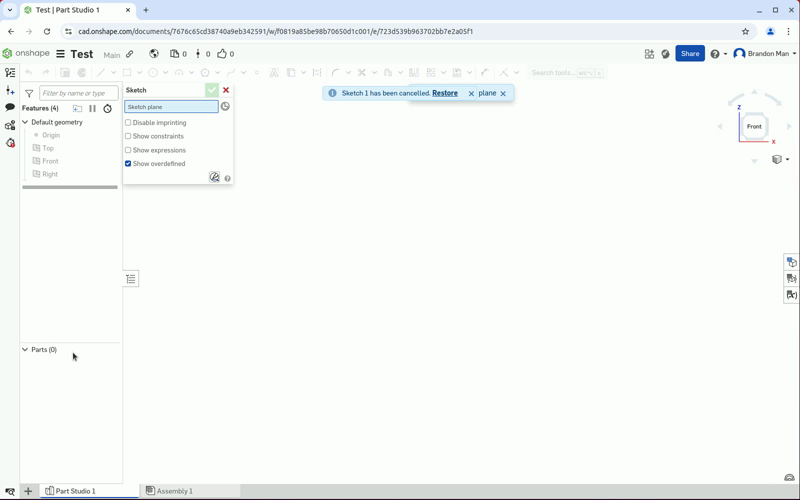
mouse_move(73, 163)
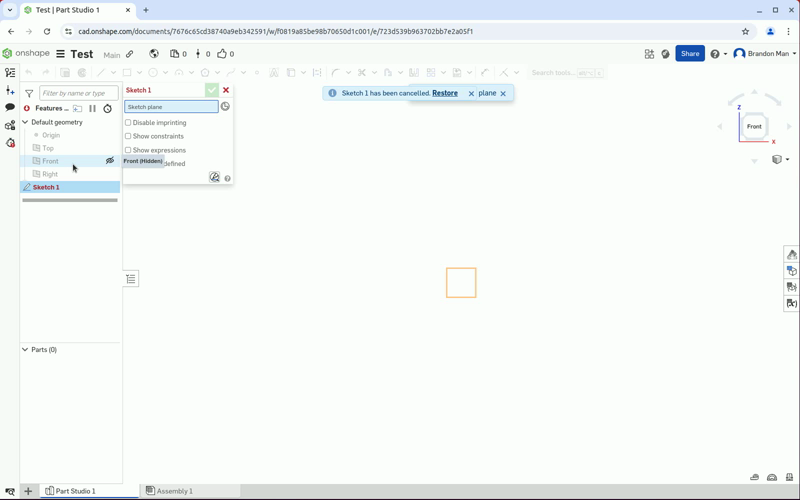
click(73, 163)
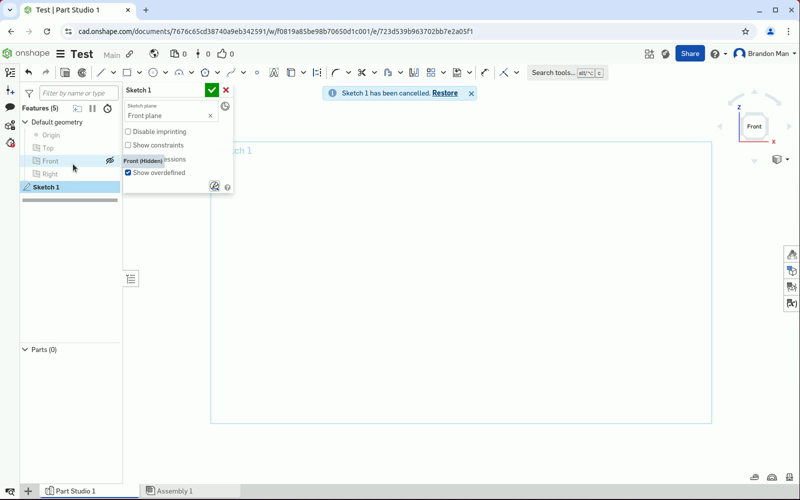
mouse_move(73, 352)
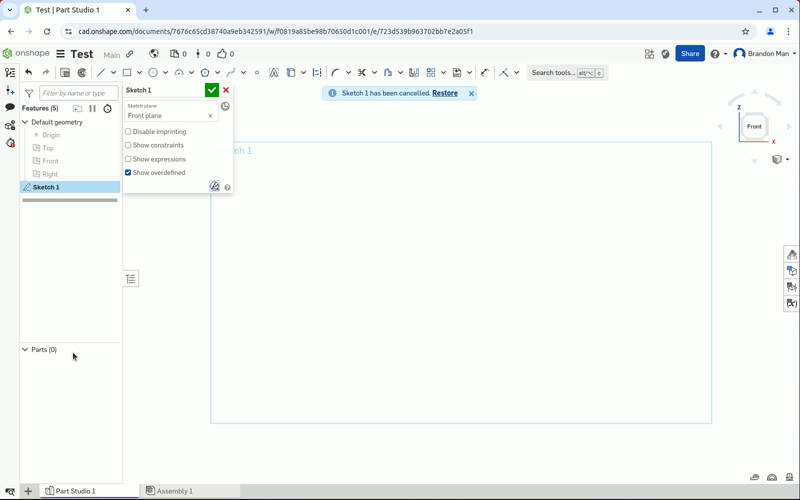
key(y)
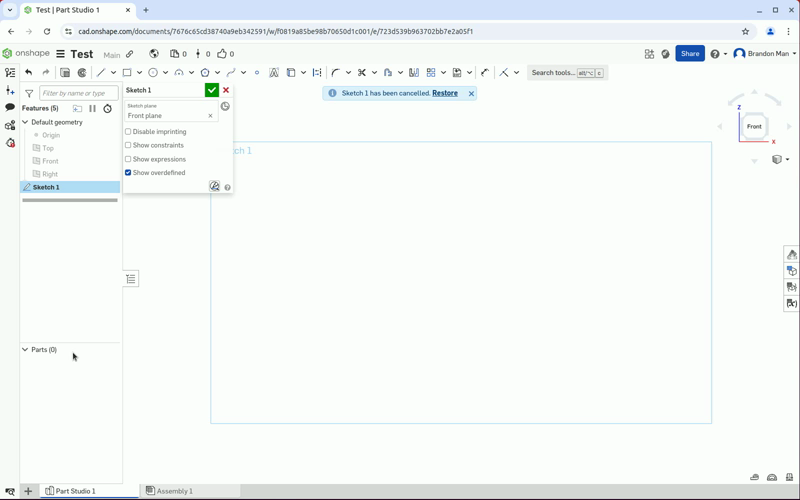
key(c)
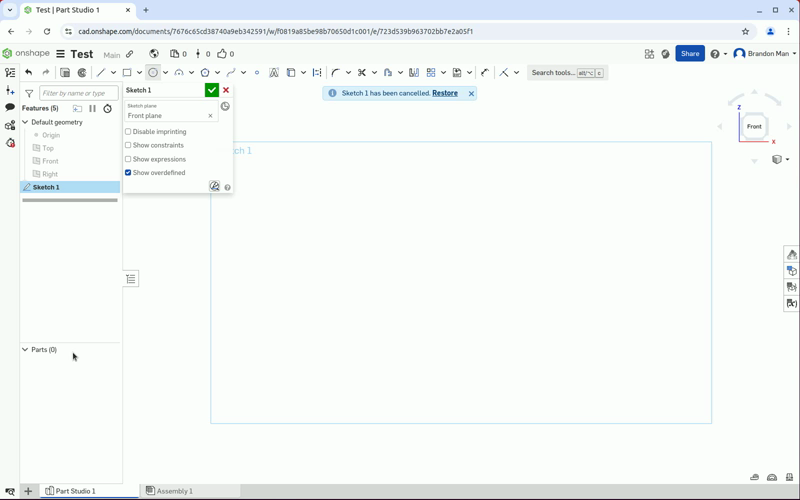
key_down(shift)
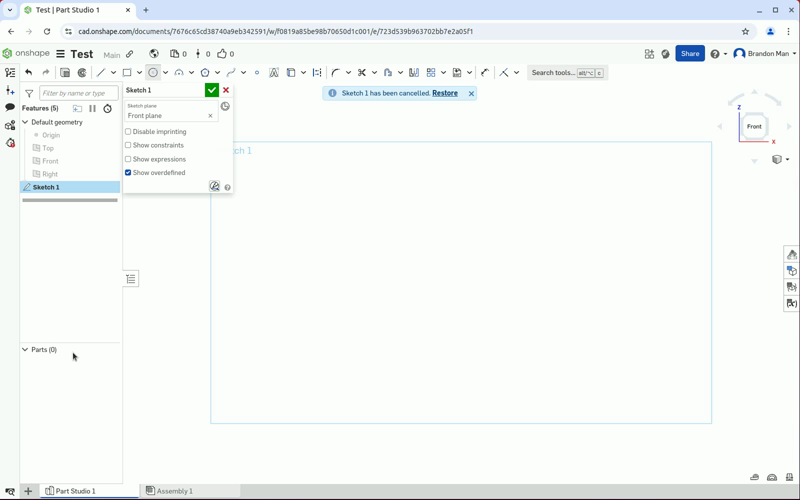
mouse_move(461, 282)
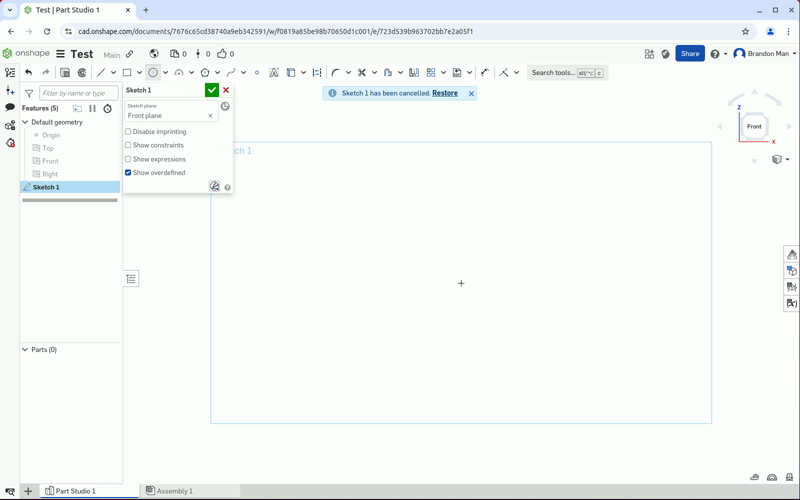
click(461, 282)
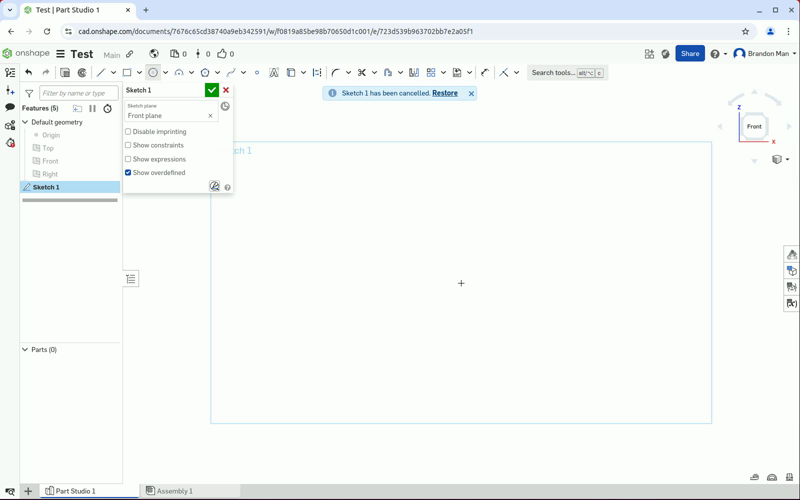
key_up(shift)
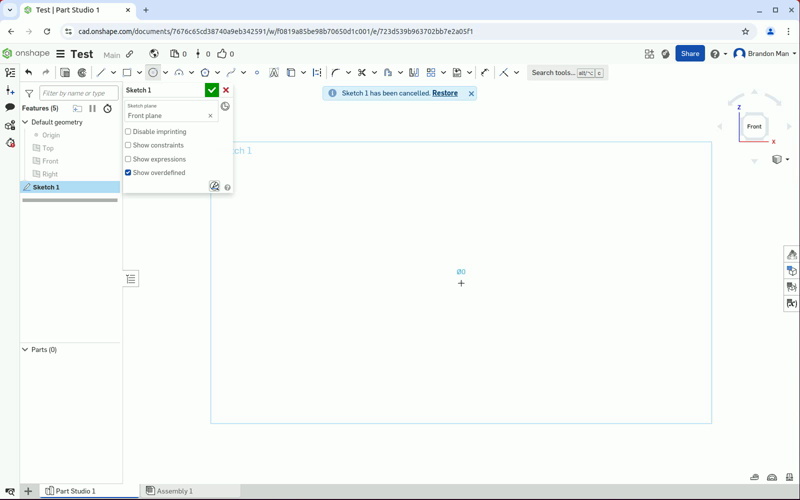
mouse_move(574, 282)
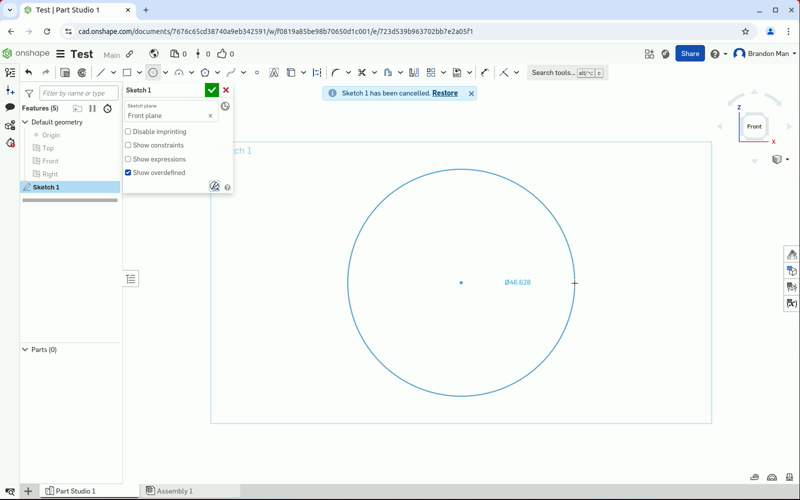
click(574, 282)
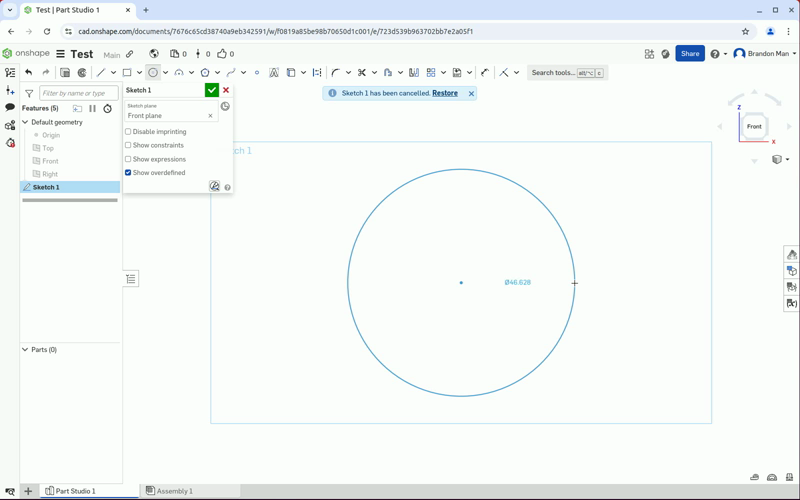
key(esc)
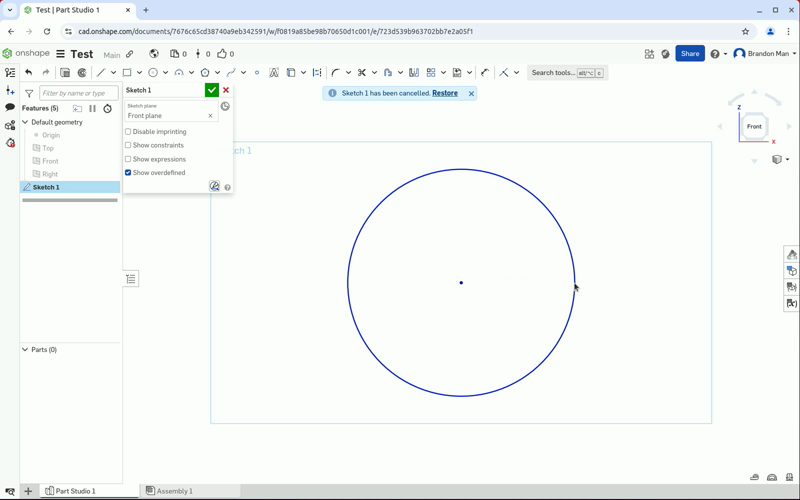
mouse_move(398, 337)
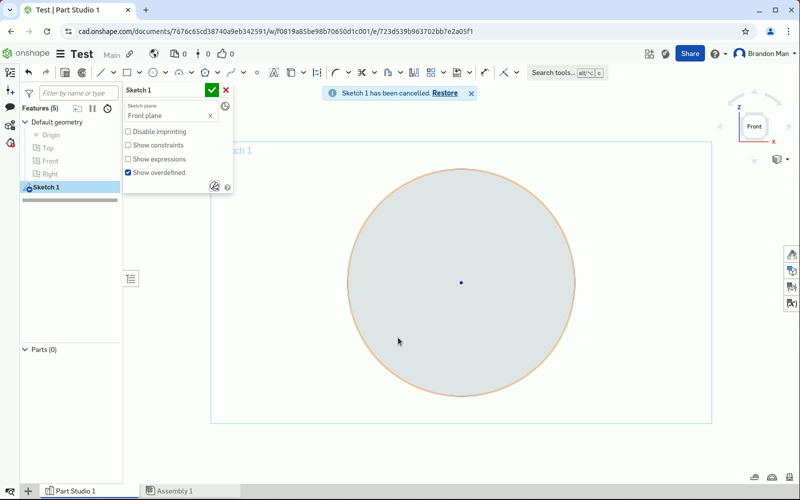
click(398, 337)
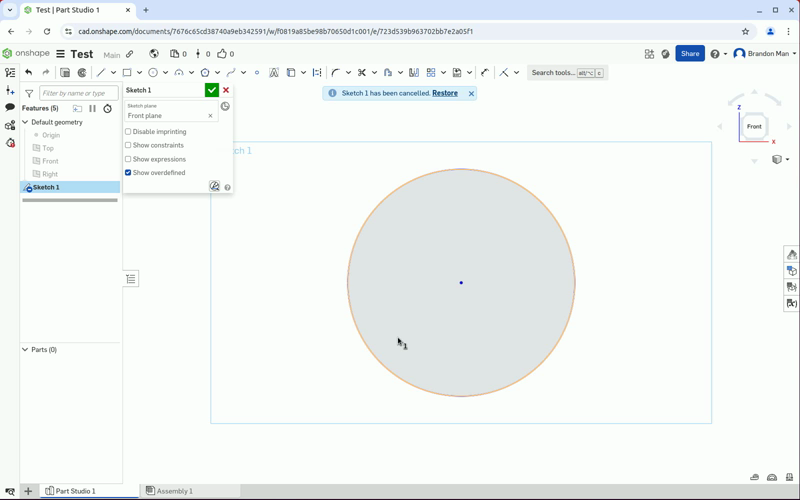
mouse_move(73, 352)
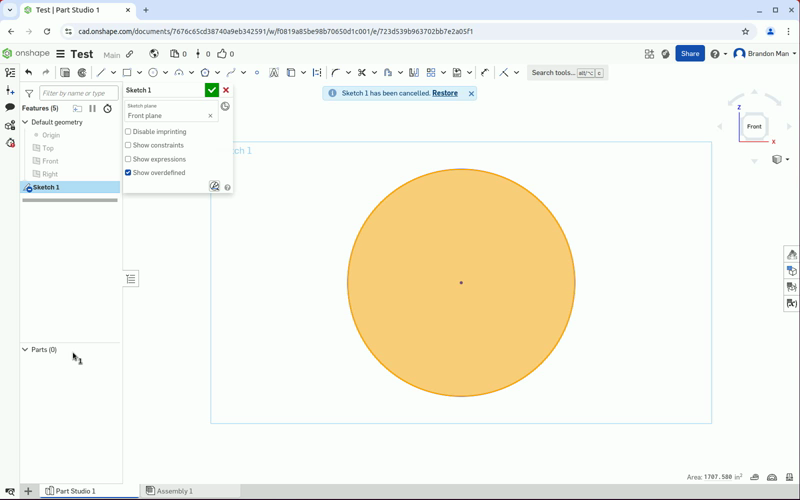
key(shift+y)
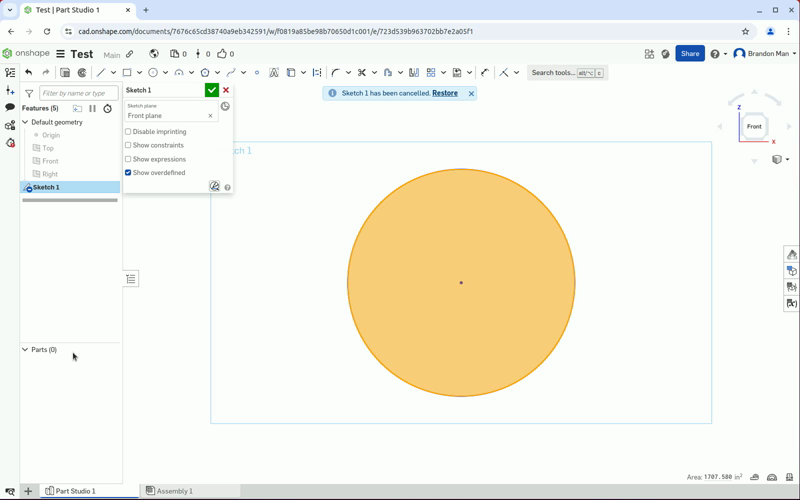
key(shift+e)
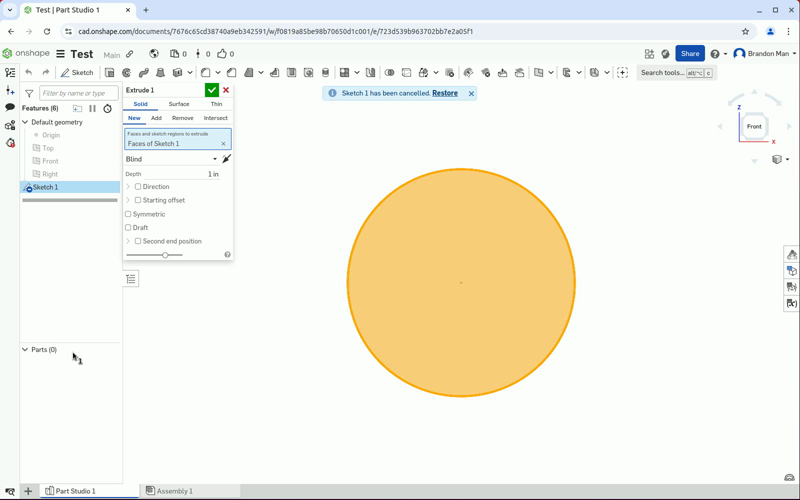
mouse_move(143, 106)
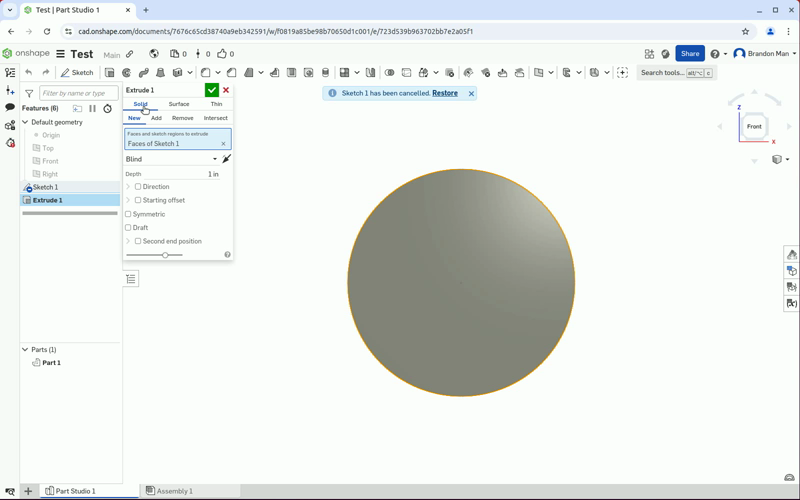
click(143, 106)
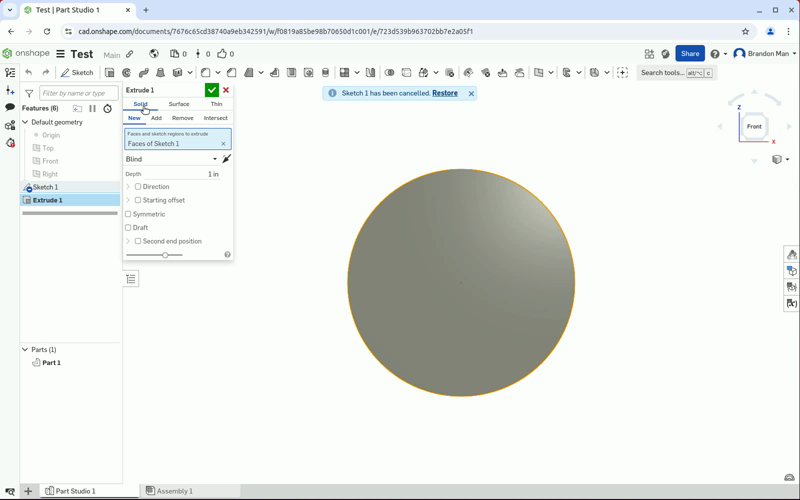
mouse_move(137, 120)
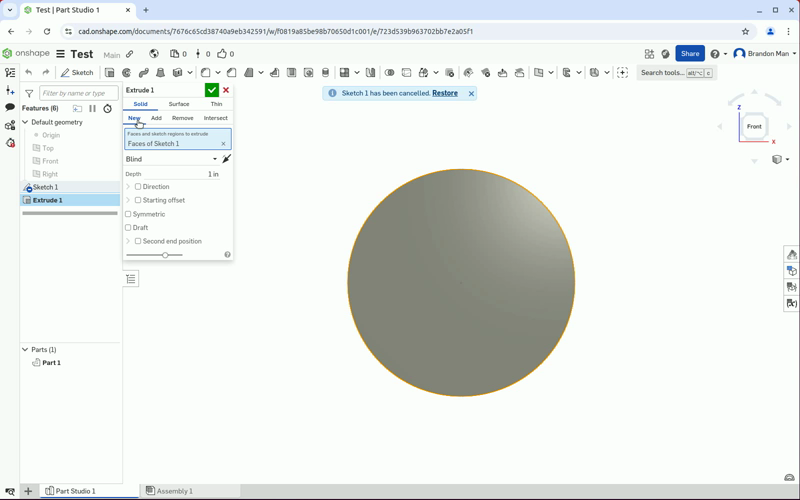
click(137, 120)
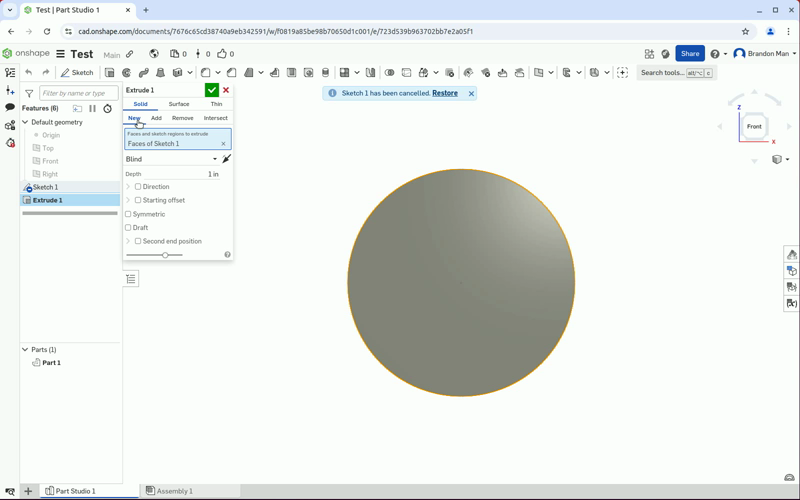
key(tab, 4)
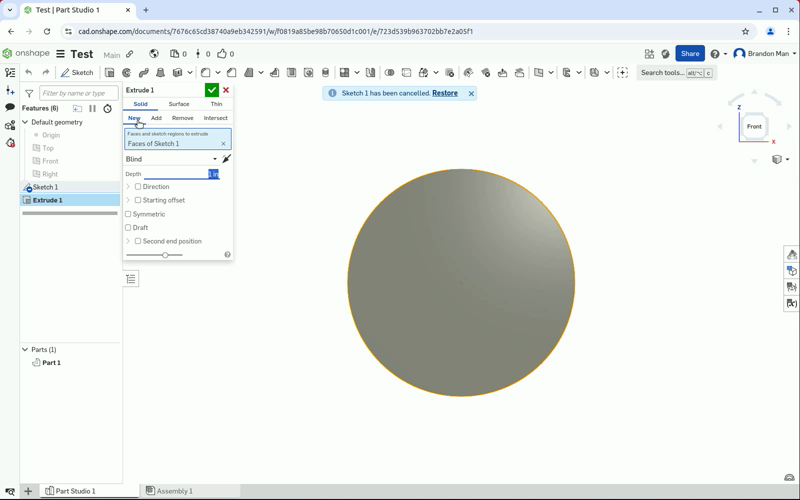
text(0.963)
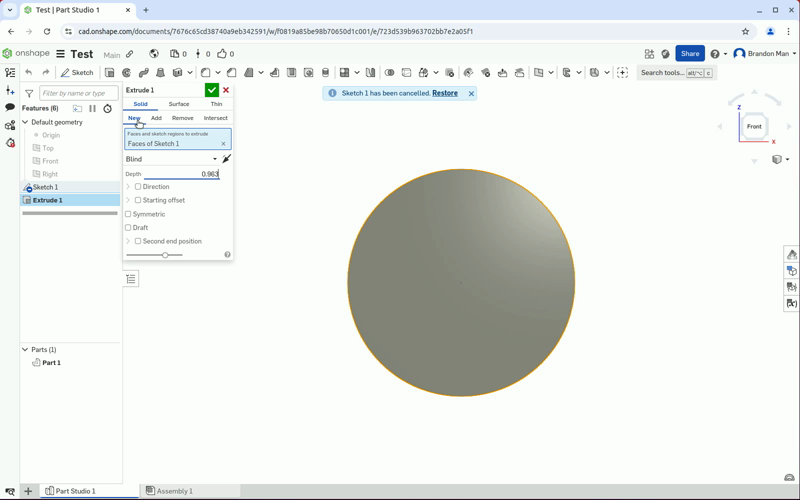
key(enter)
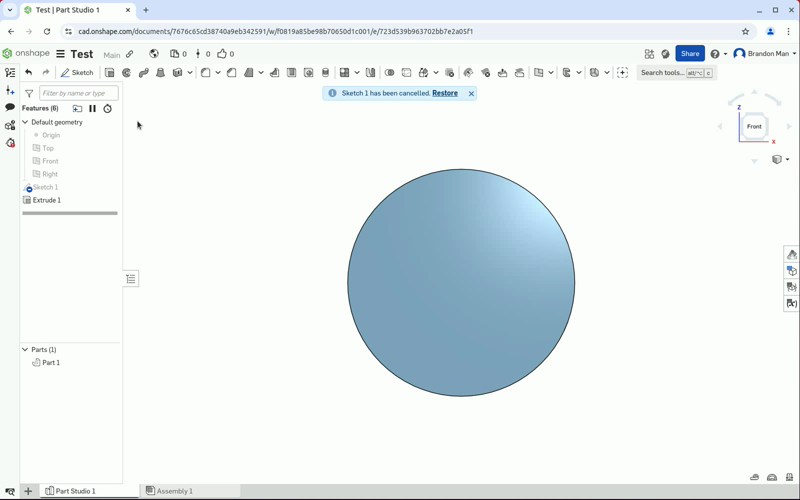
key(shift+h)
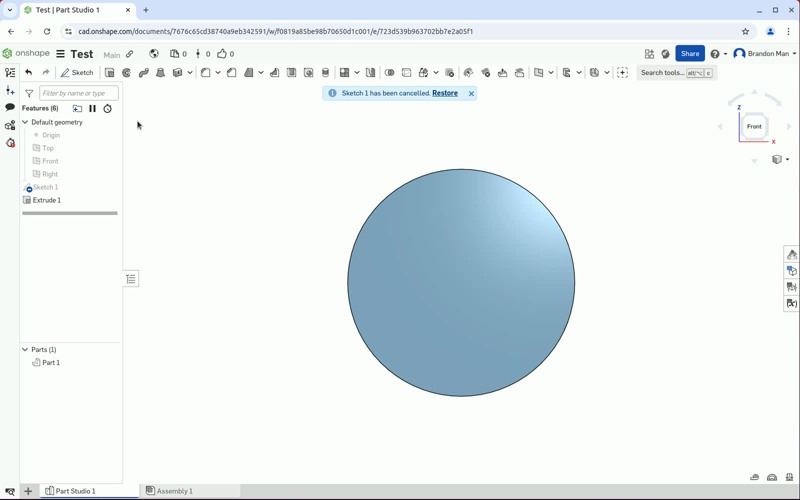
key(shift+h)
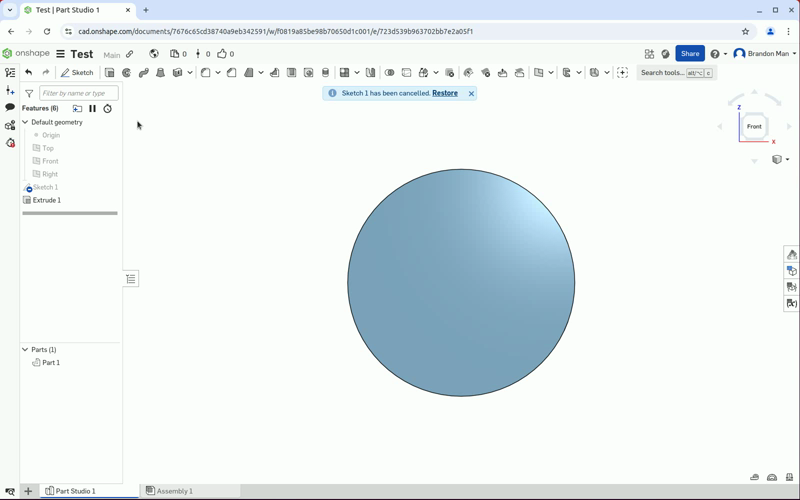
mouse_move(73, 189)
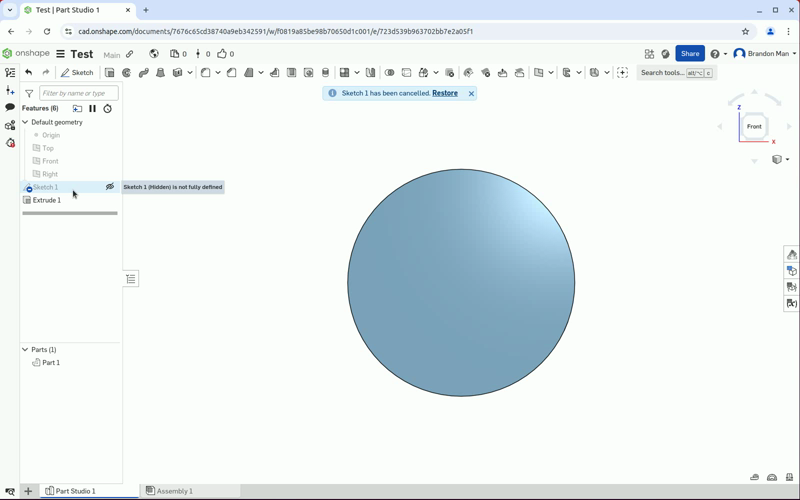
click(73, 189)
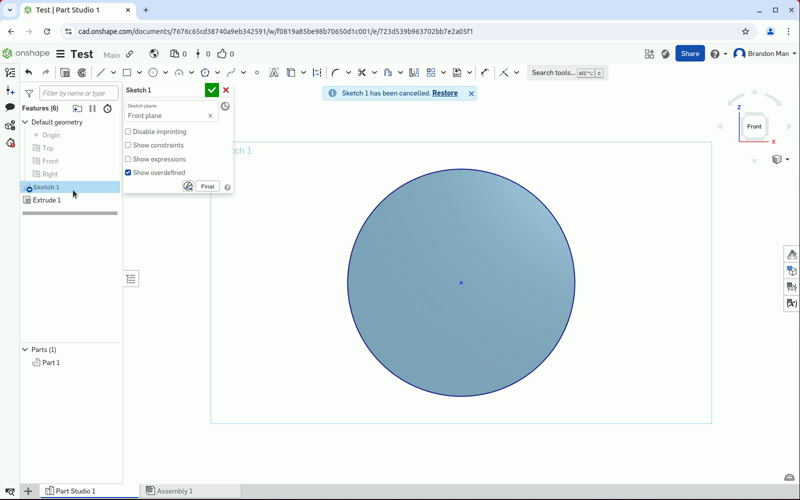
mouse_move(229, 92)
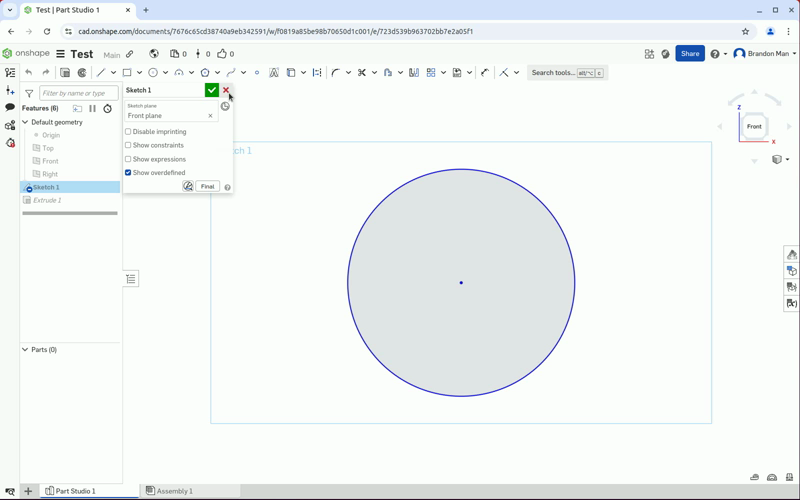
click(229, 92)
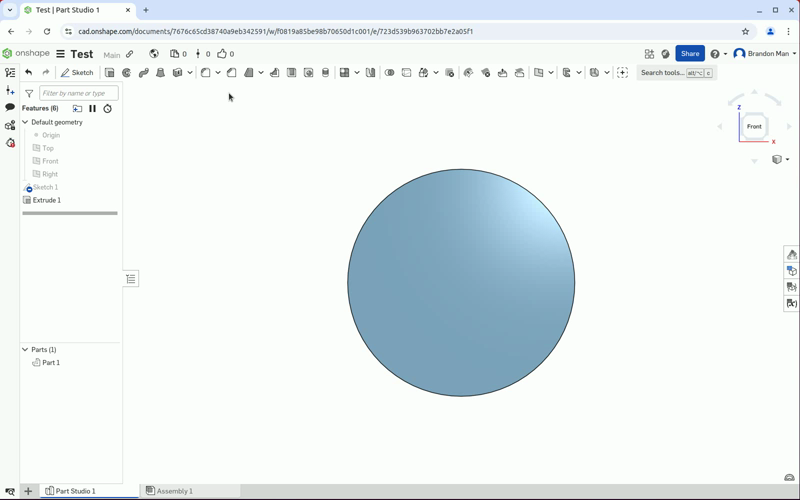
mouse_move(541, 75)
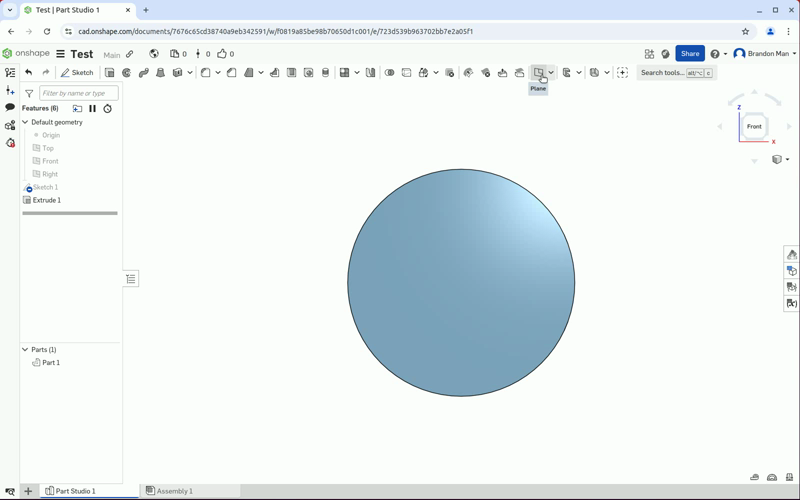
click(541, 75)
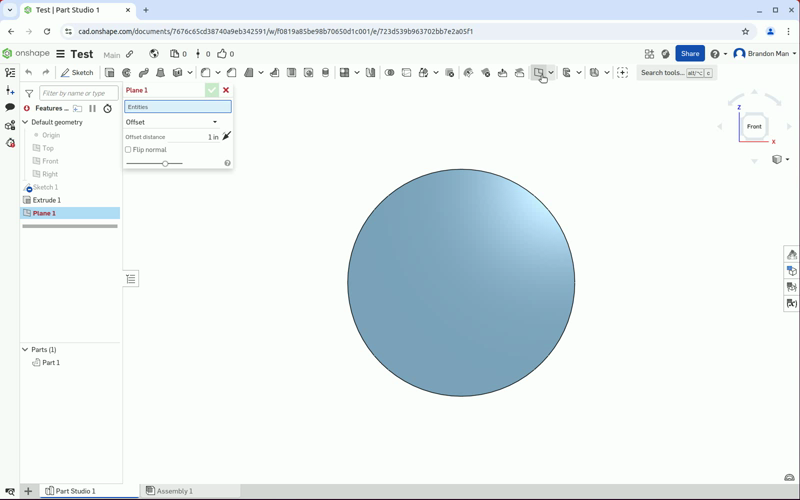
mouse_move(73, 163)
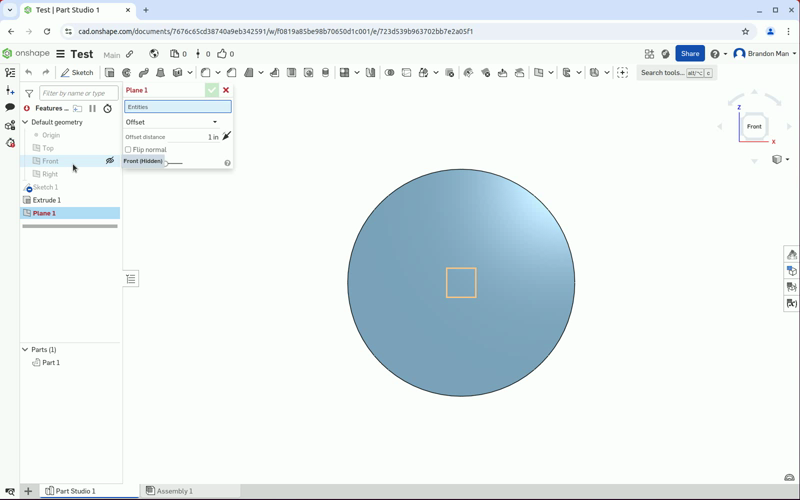
click(73, 163)
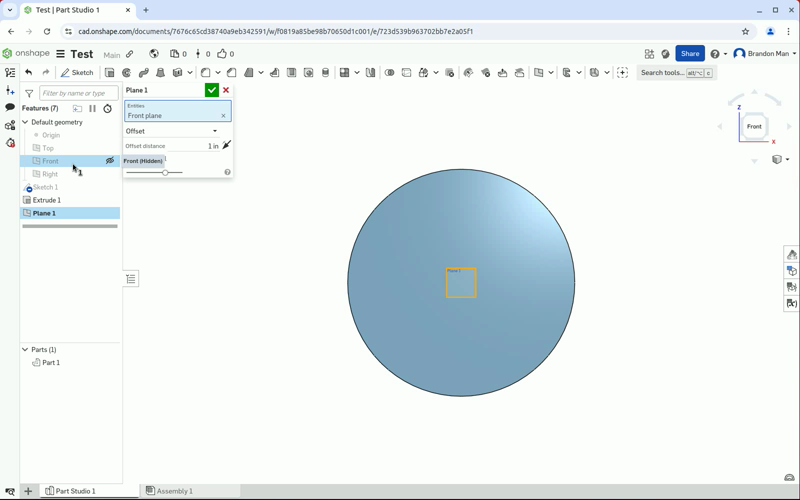
key(tab, 2)
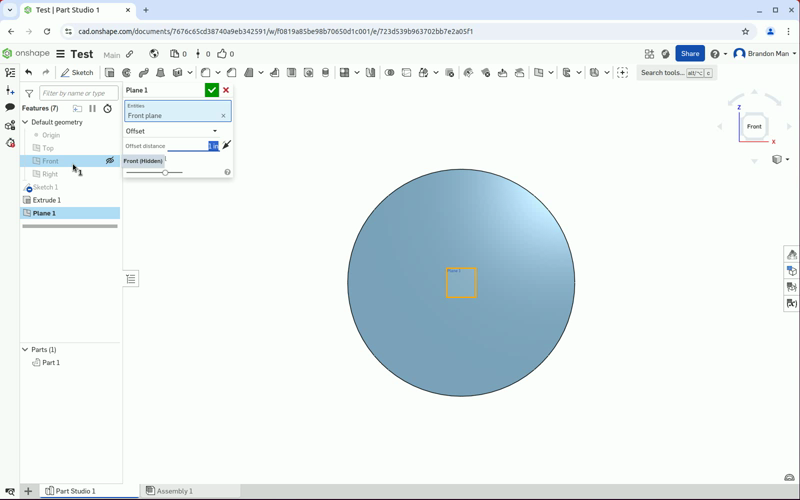
text(0.955)
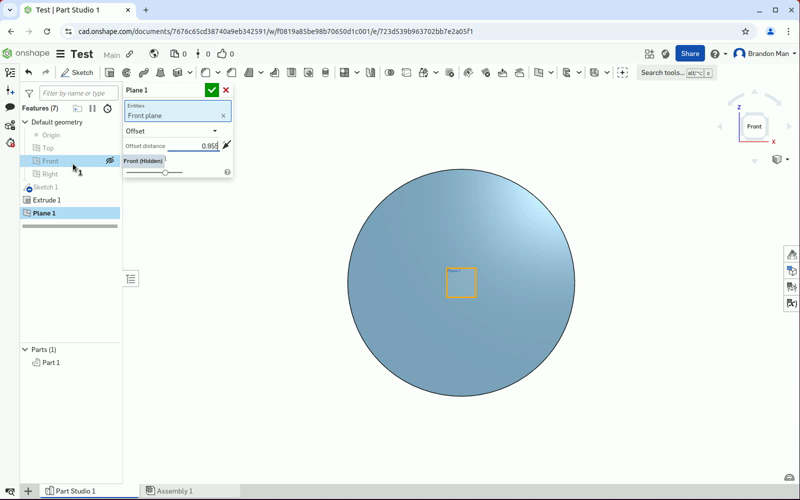
key(enter, 2)
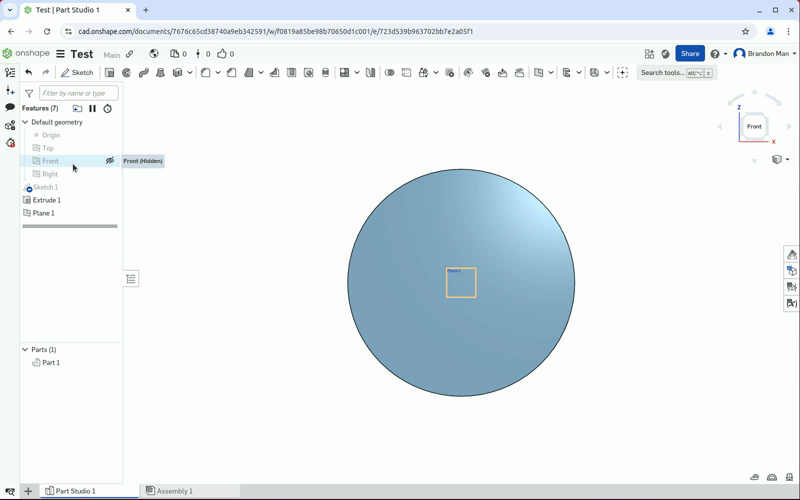
key(shift+s)
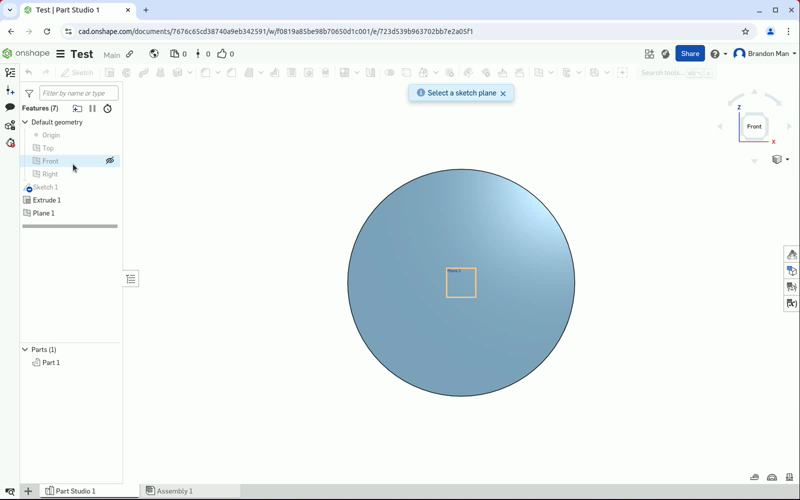
mouse_move(73, 215)
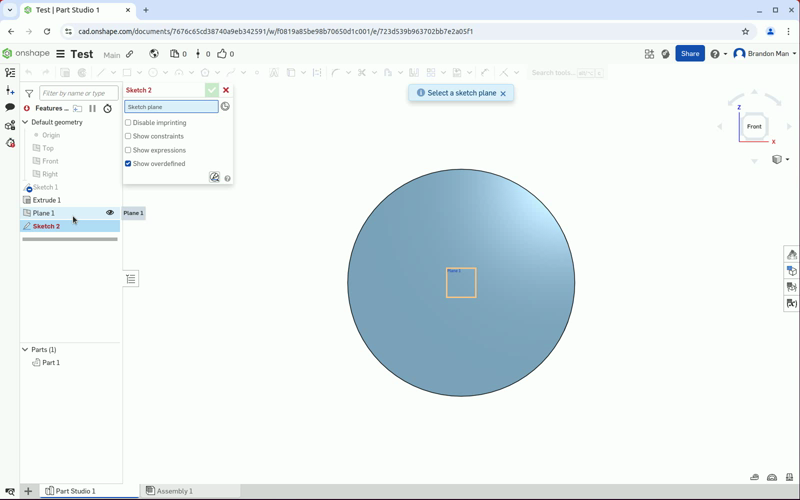
click(73, 215)
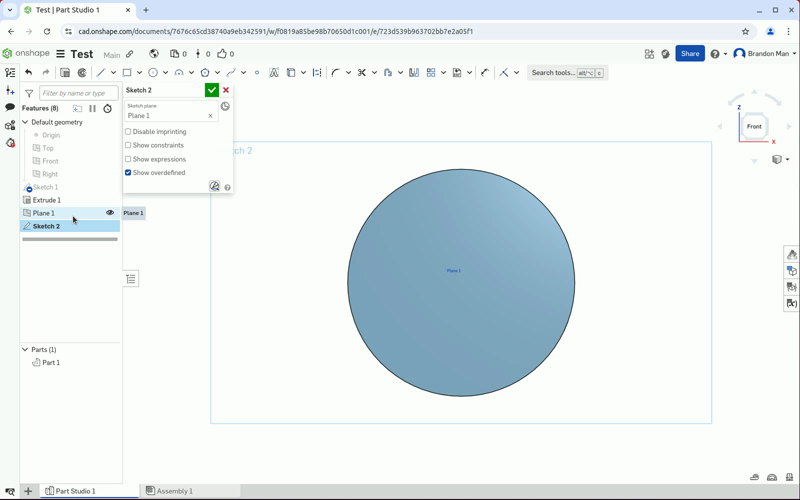
mouse_move(73, 352)
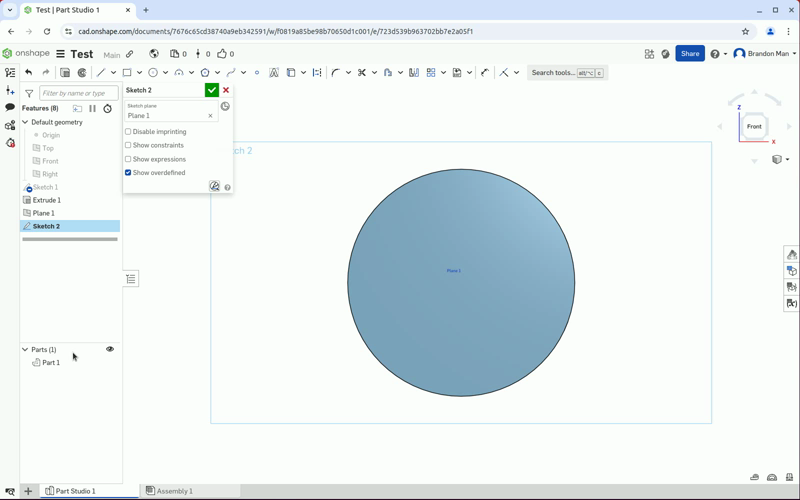
key(y)
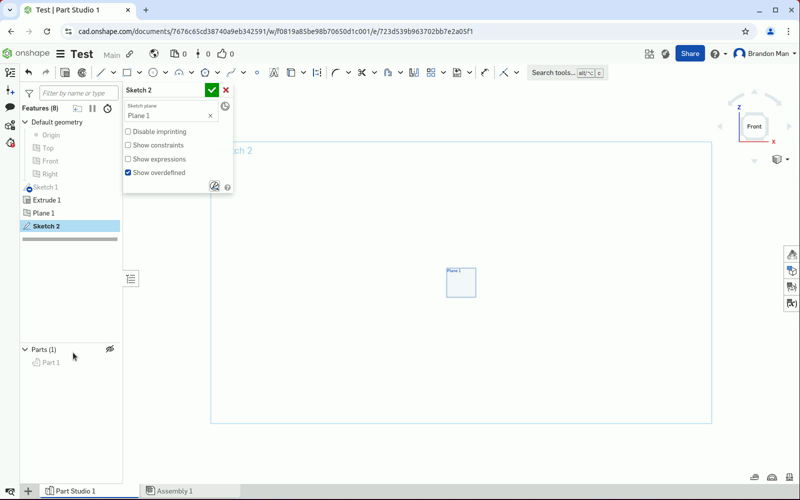
key(c)
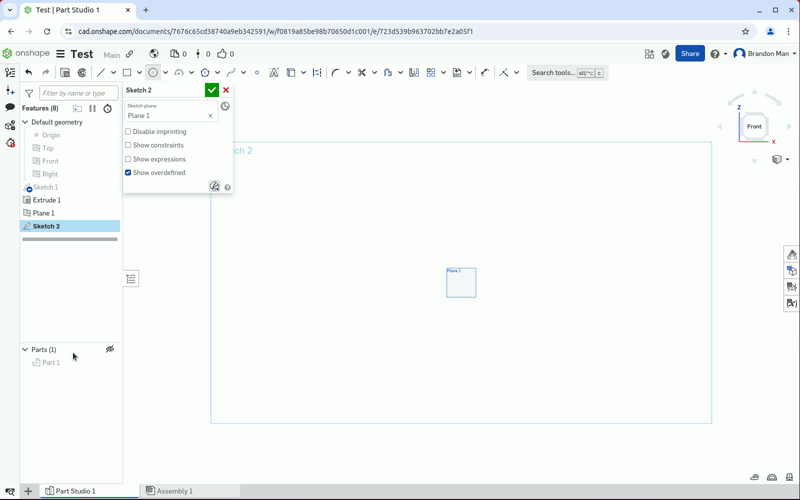
key_down(shift)
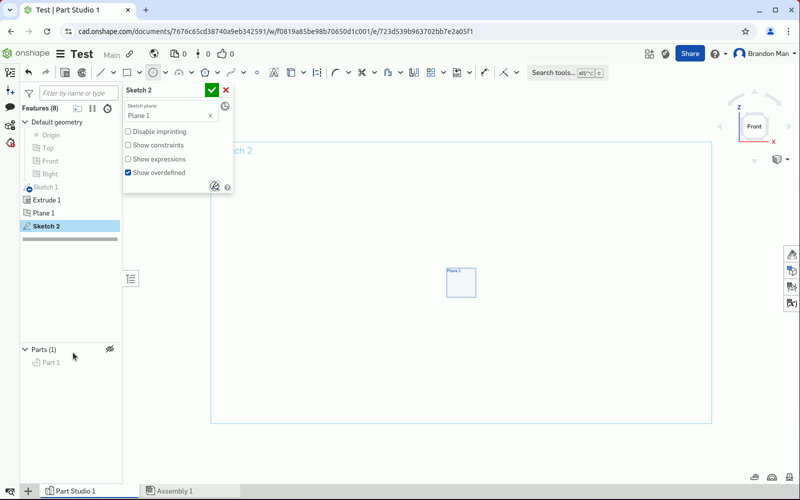
mouse_move(461, 282)
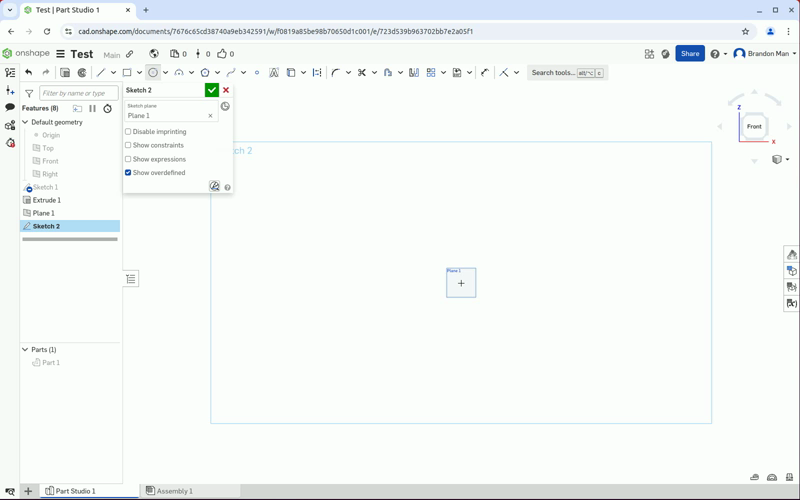
click(461, 282)
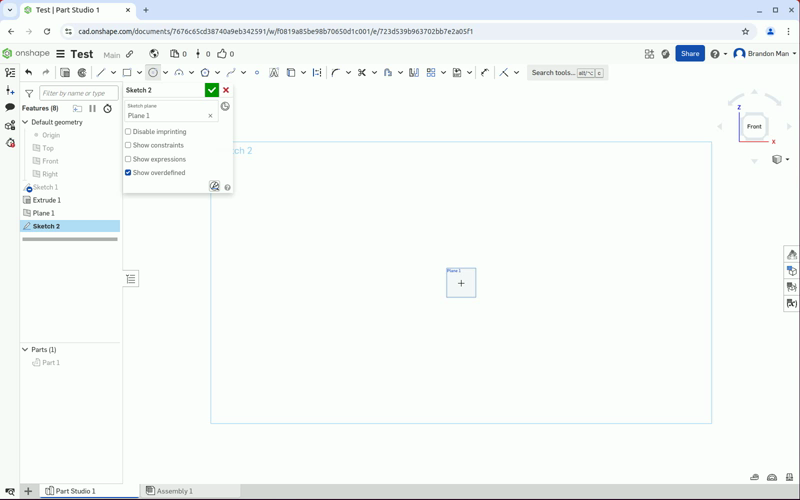
key_up(shift)
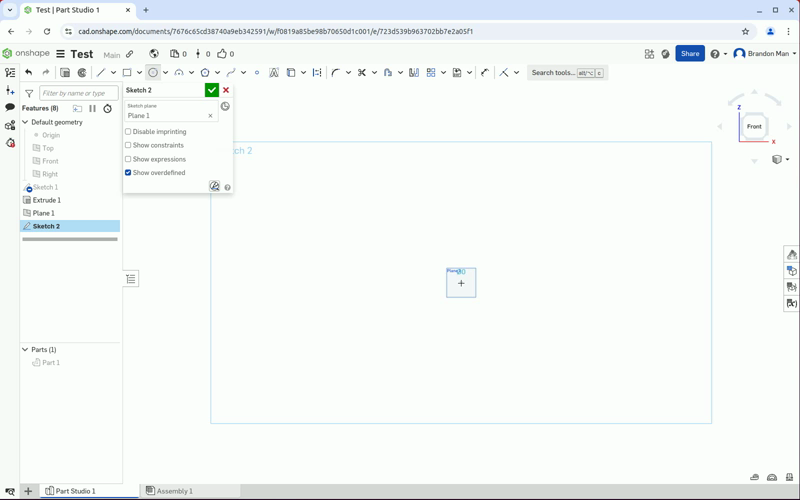
mouse_move(540, 282)
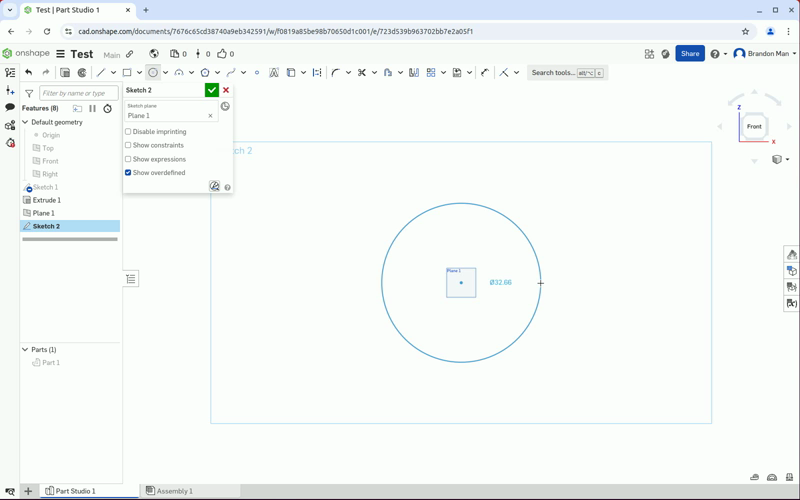
click(540, 282)
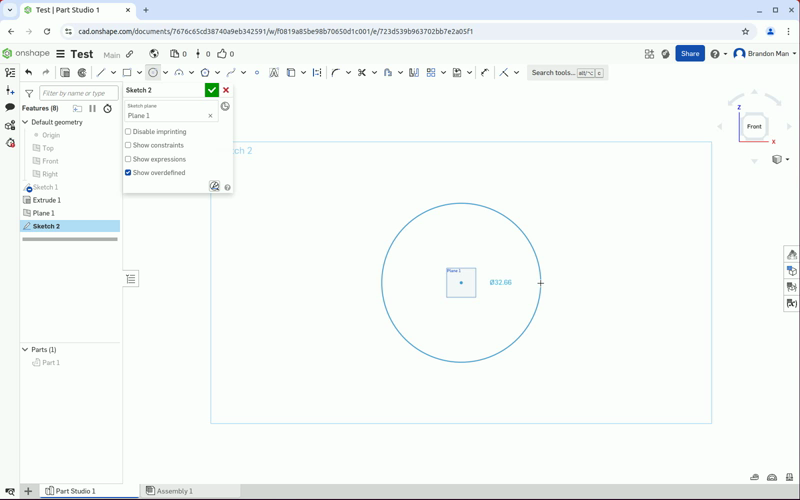
key(esc)
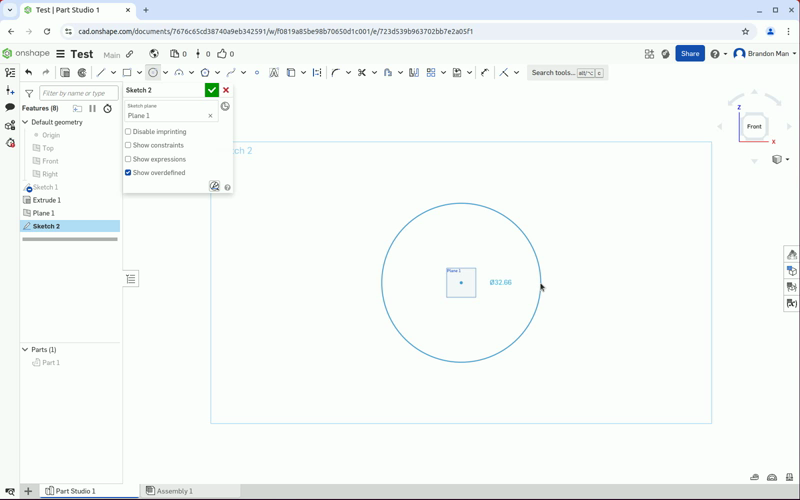
mouse_move(418, 278)
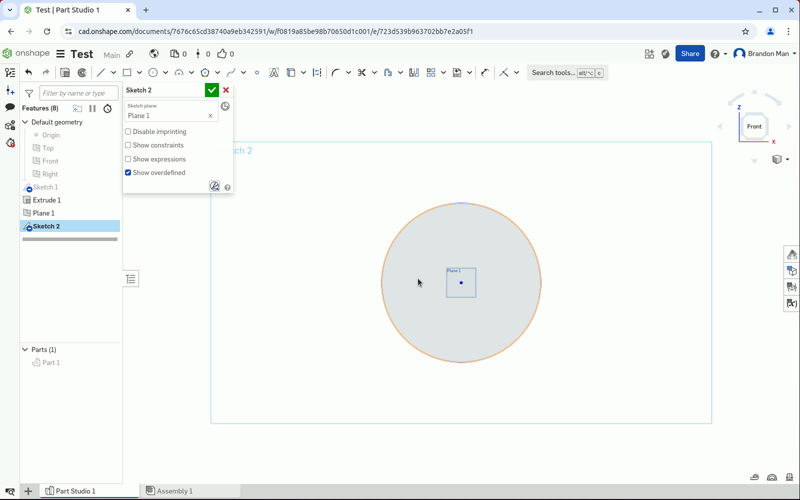
click(418, 278)
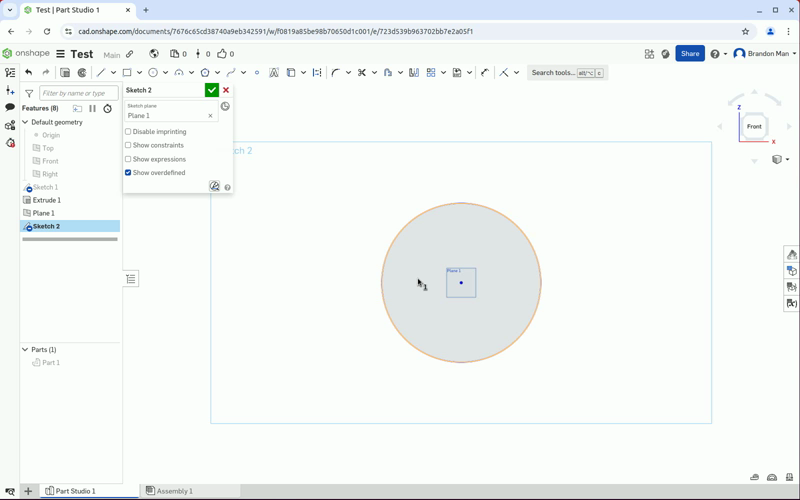
mouse_move(73, 352)
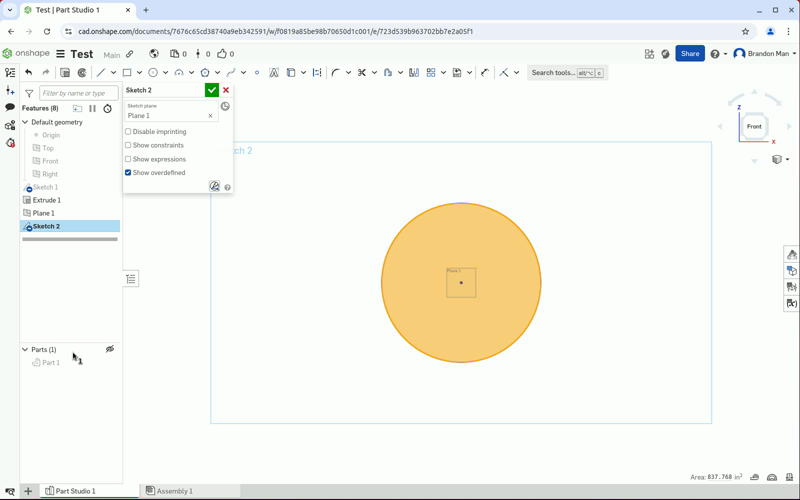
key(shift+y)
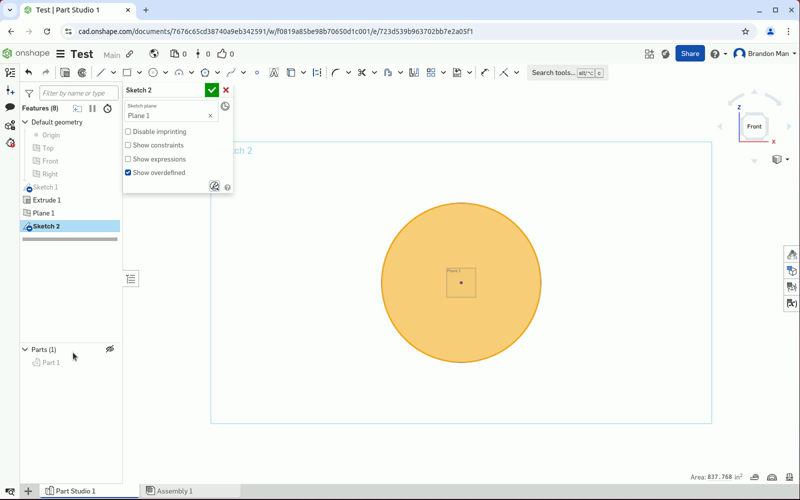
key(shift+e)
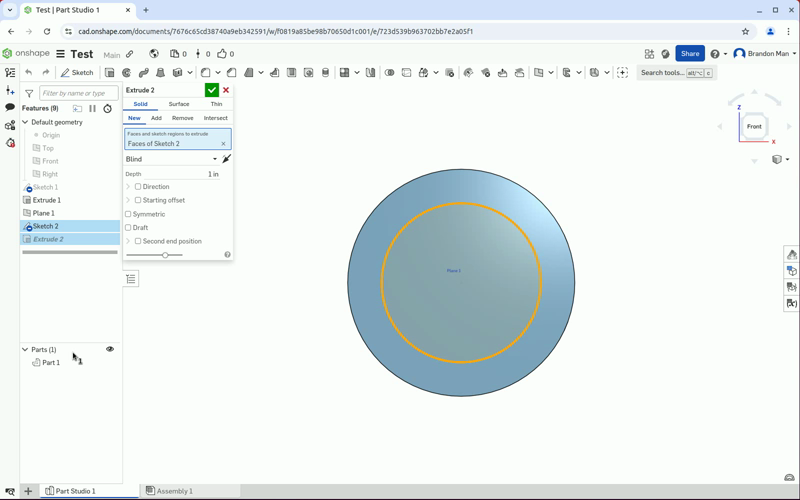
mouse_move(143, 106)
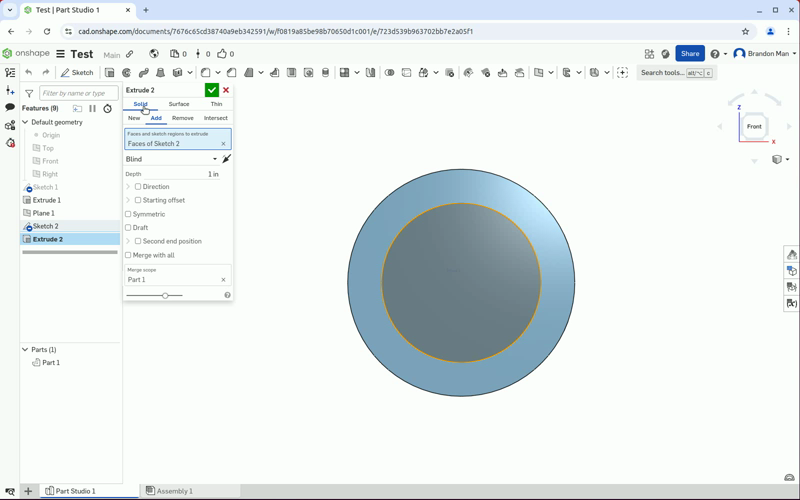
click(143, 106)
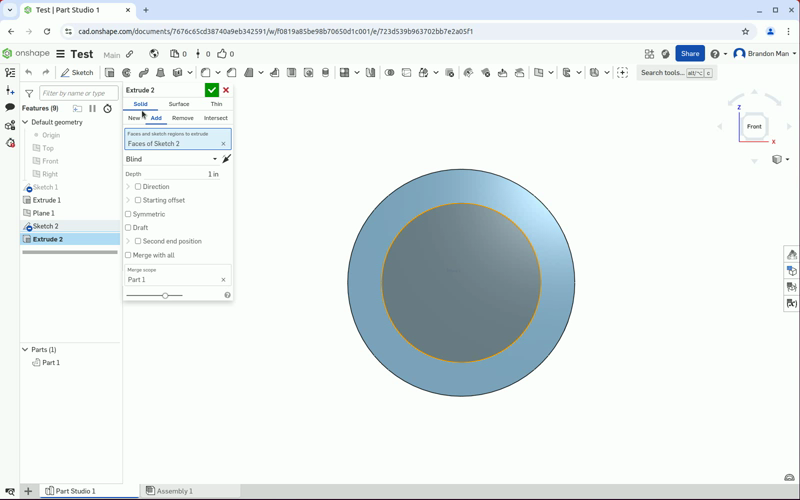
mouse_move(137, 120)
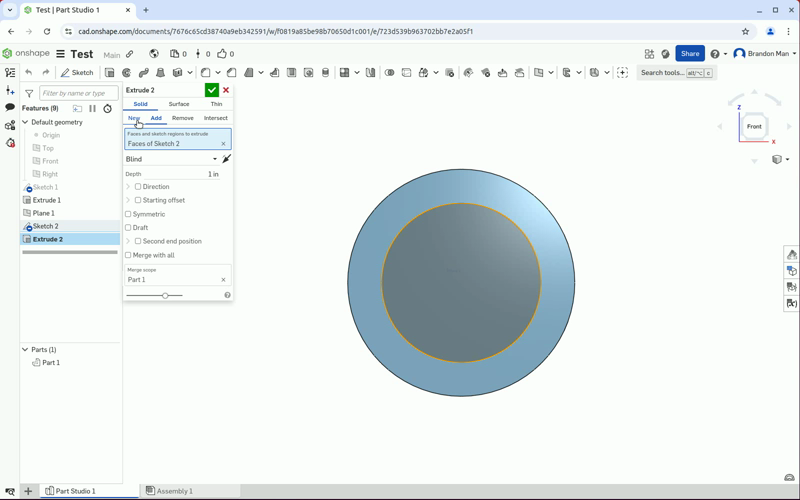
click(137, 120)
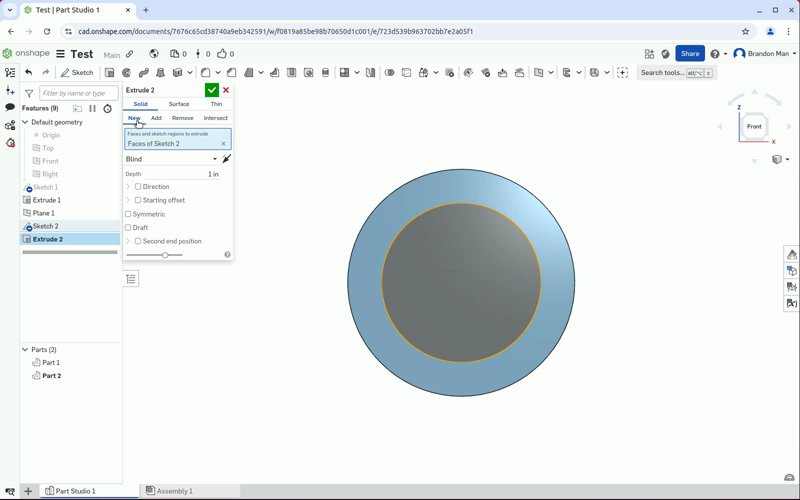
key(tab, 4)
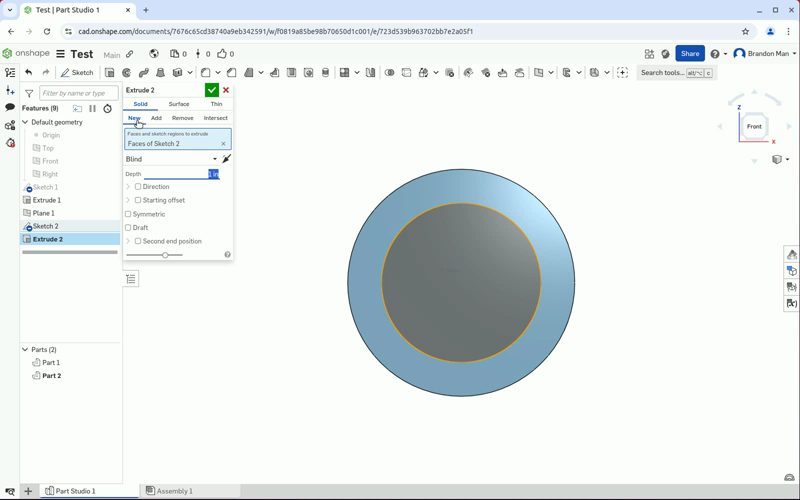
text(5.055)
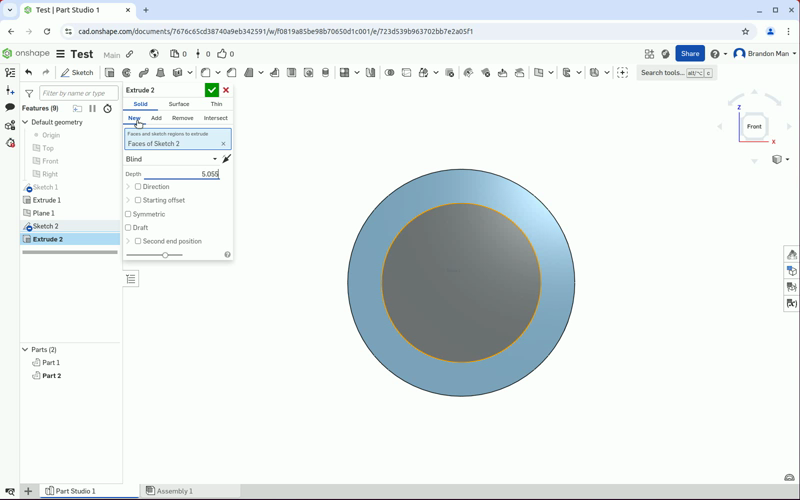
key(enter)
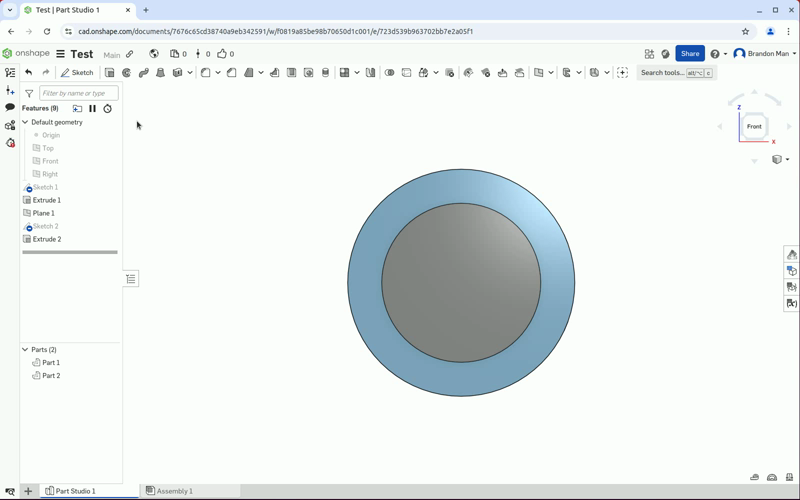
key(shift+h)
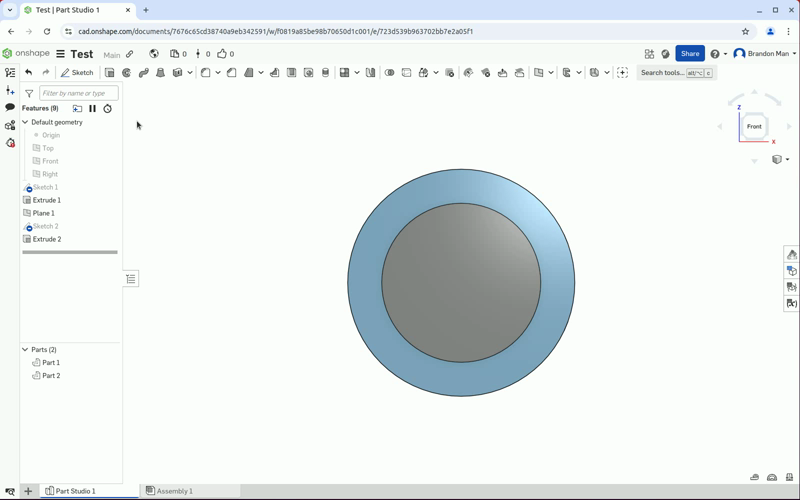
key(shift+h)
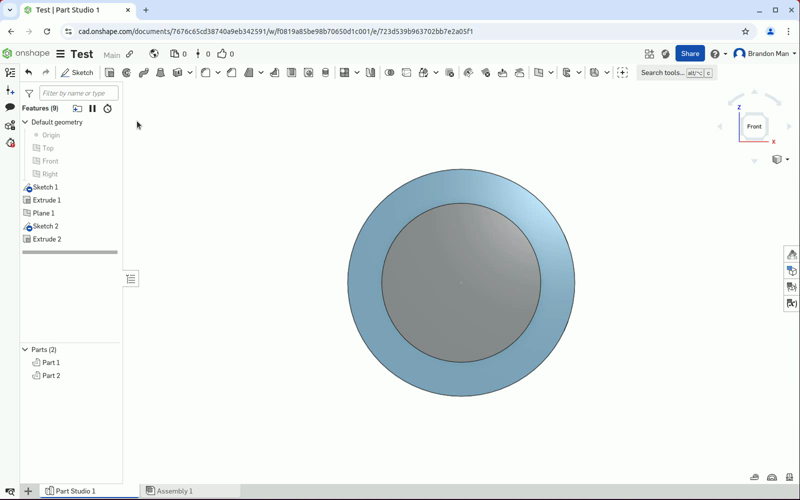
key(shift+7)
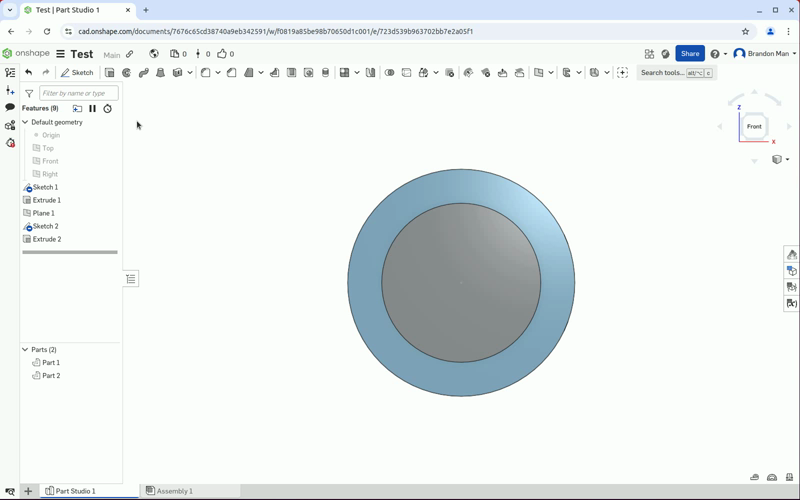
key(left, 2)
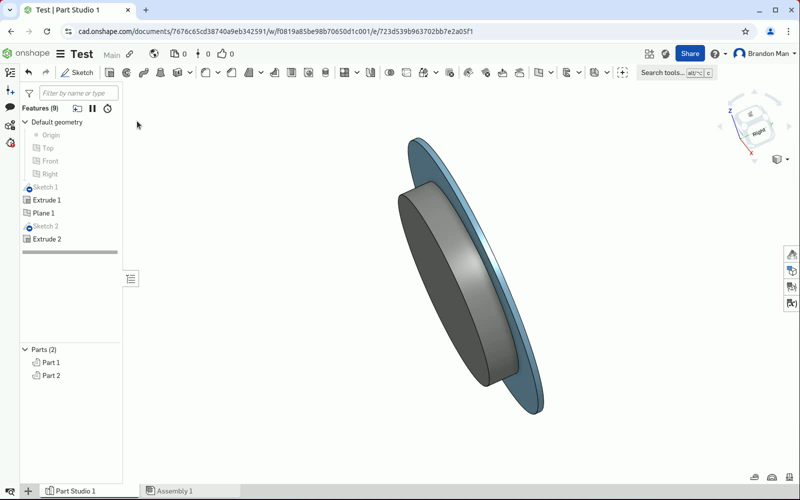
key(down, 2)
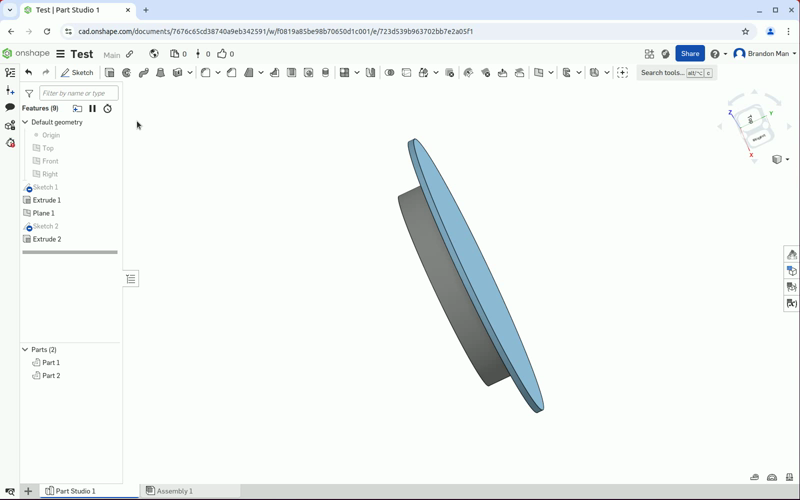
key(up, 2)
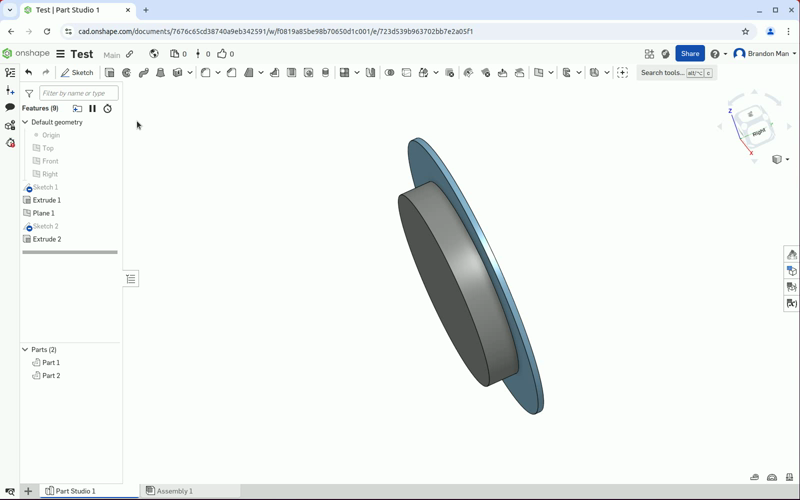
key(right, 2)
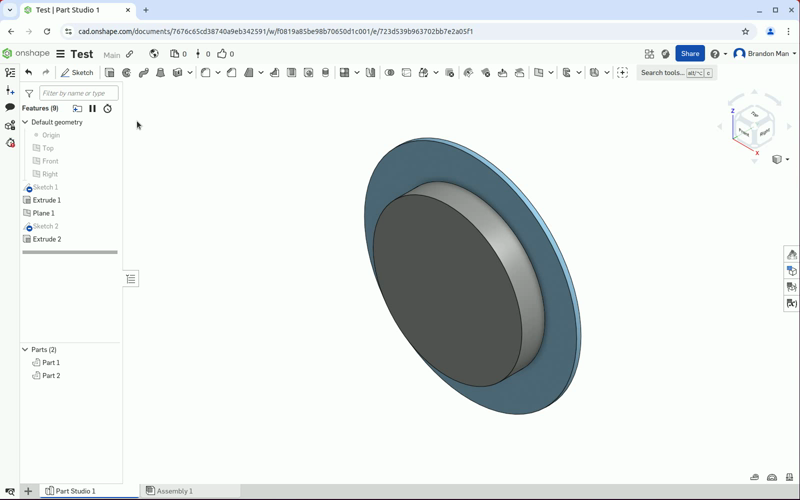
mouse_move(73, 189)
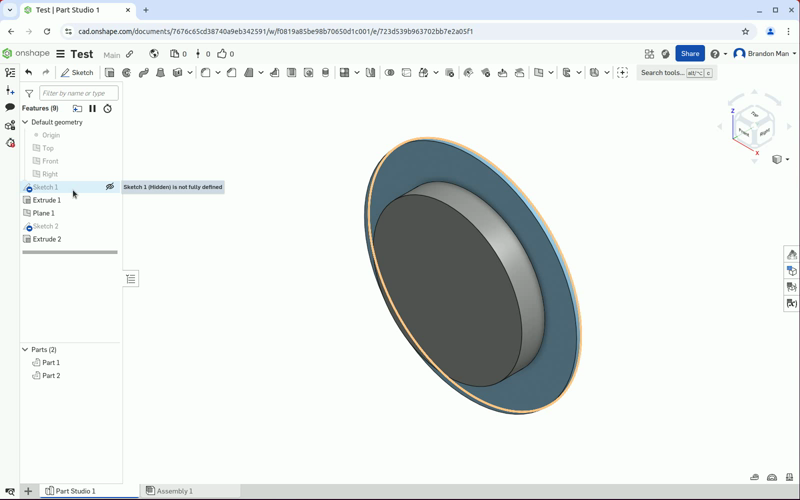
click(73, 189)